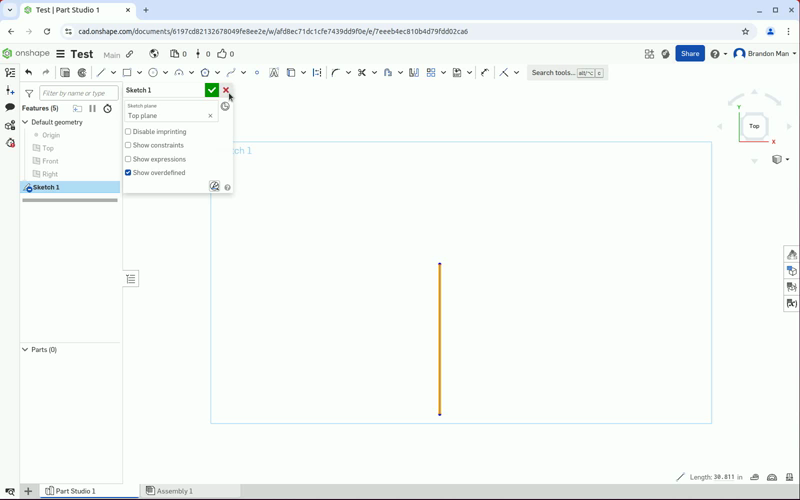
key(shift+h)
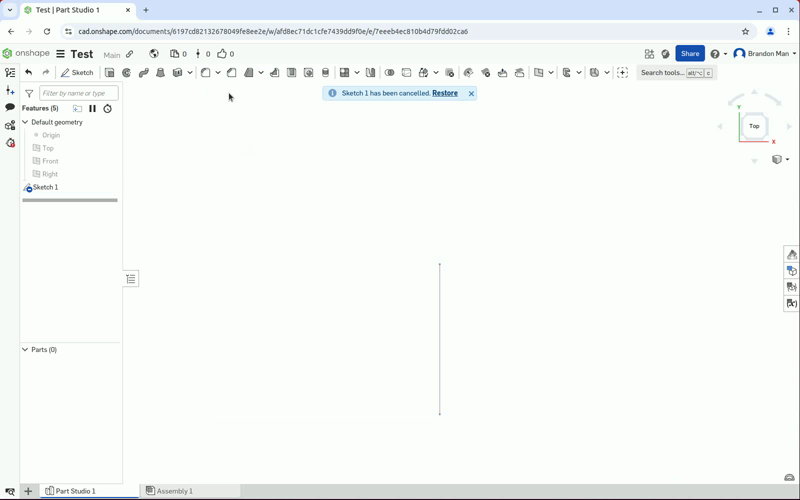
key(shift+s)
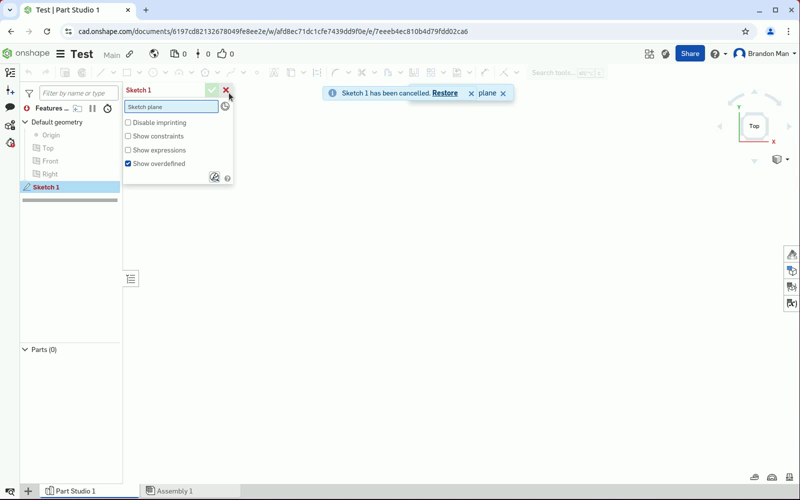
mouse_move(73, 150)
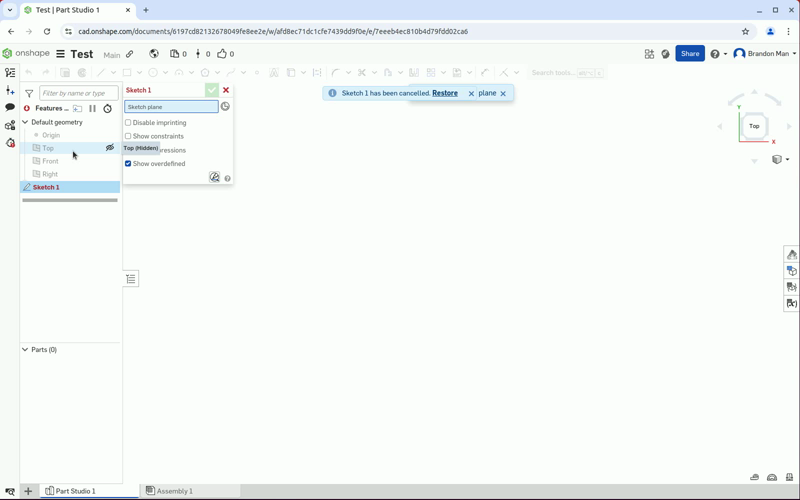
click(73, 150)
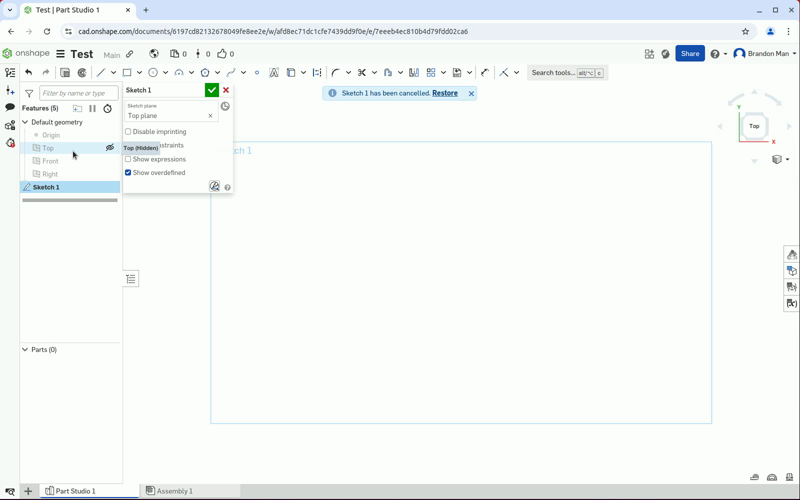
mouse_move(73, 352)
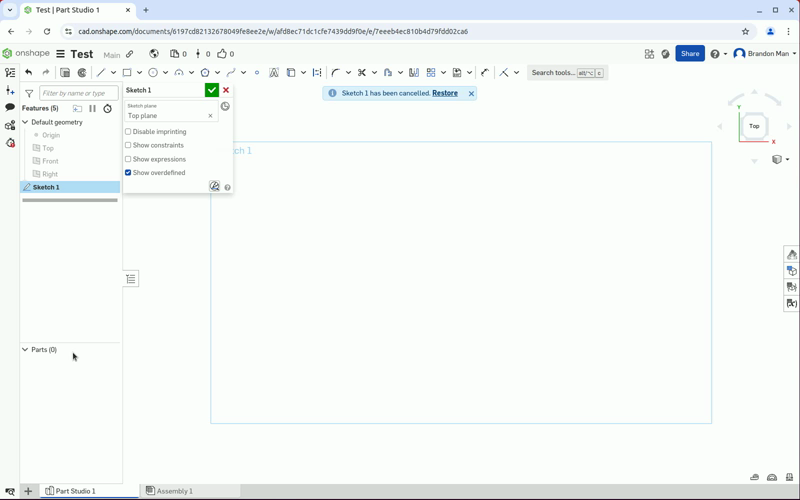
key(y)
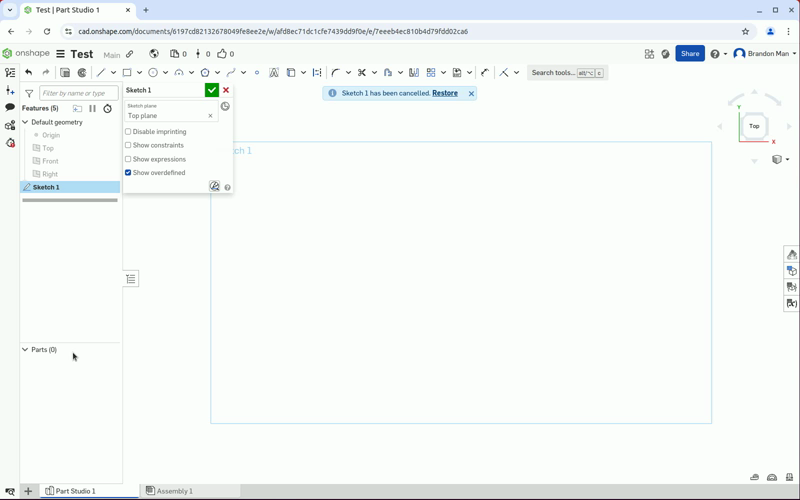
key(c)
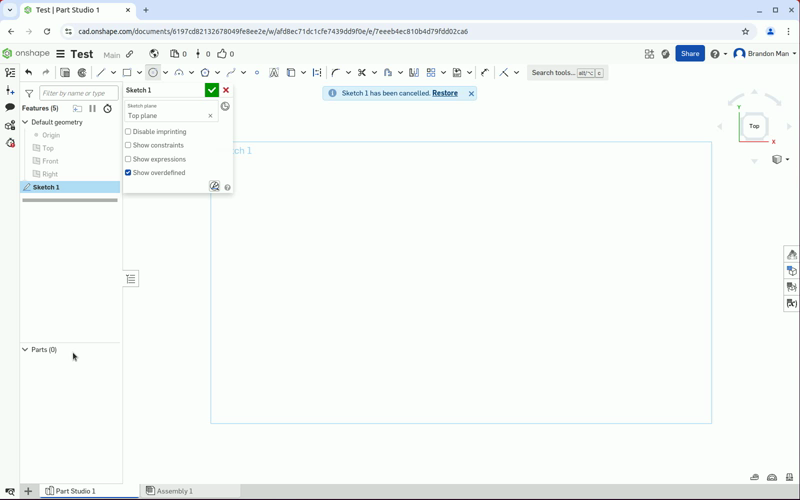
key_down(shift)
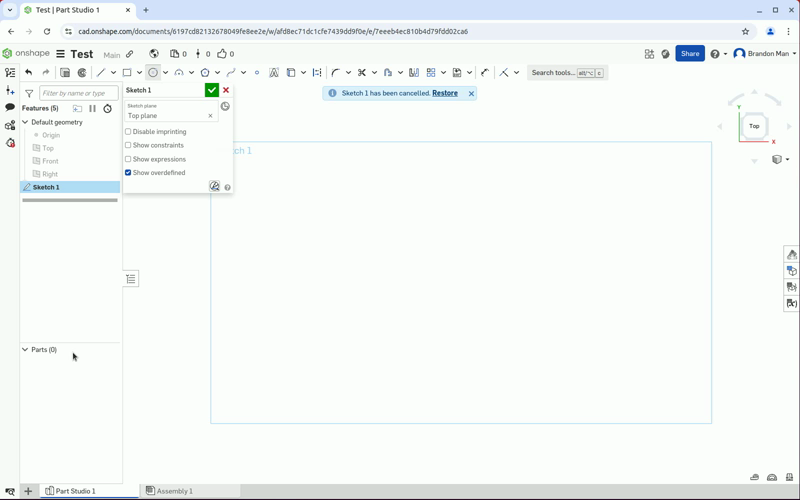
mouse_move(461, 282)
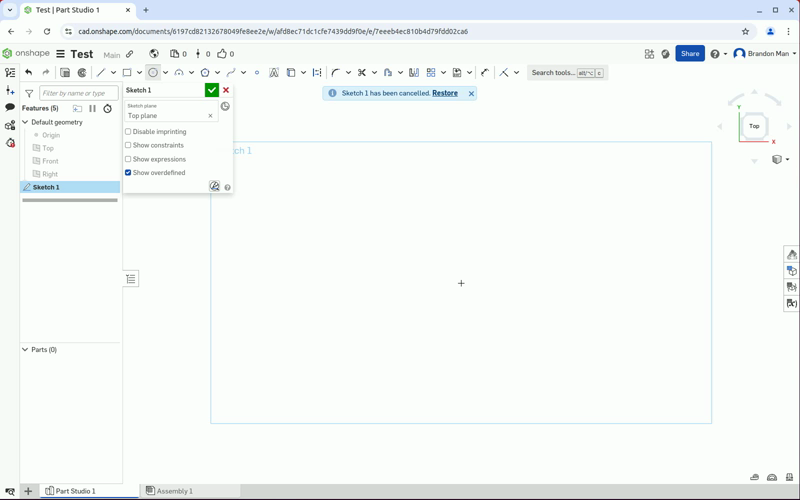
click(461, 282)
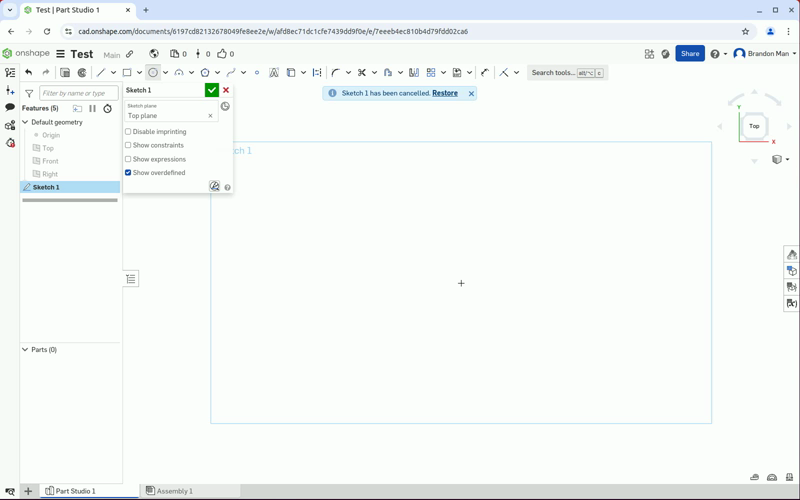
key_up(shift)
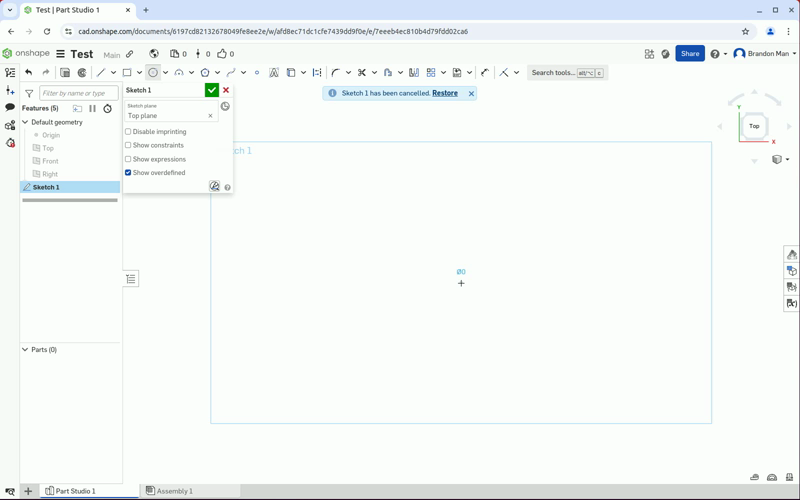
mouse_move(537, 282)
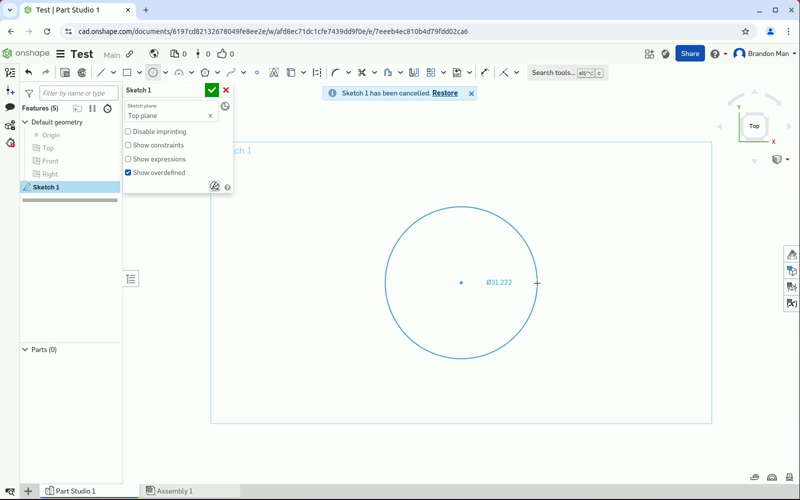
click(537, 282)
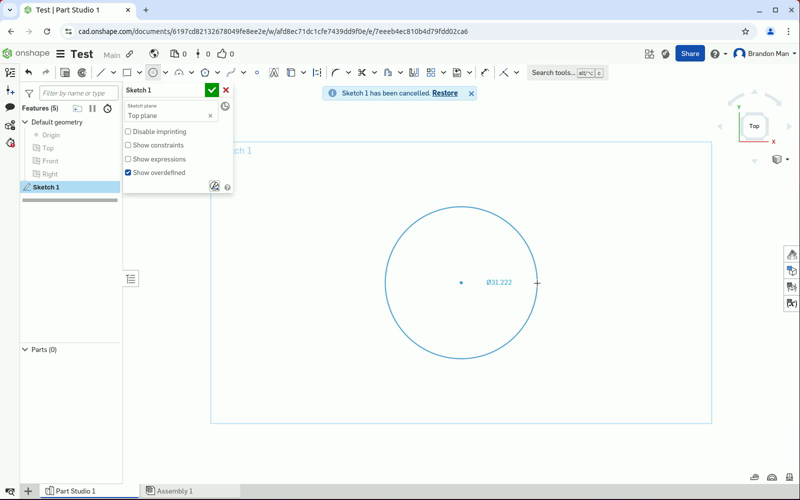
key(esc)
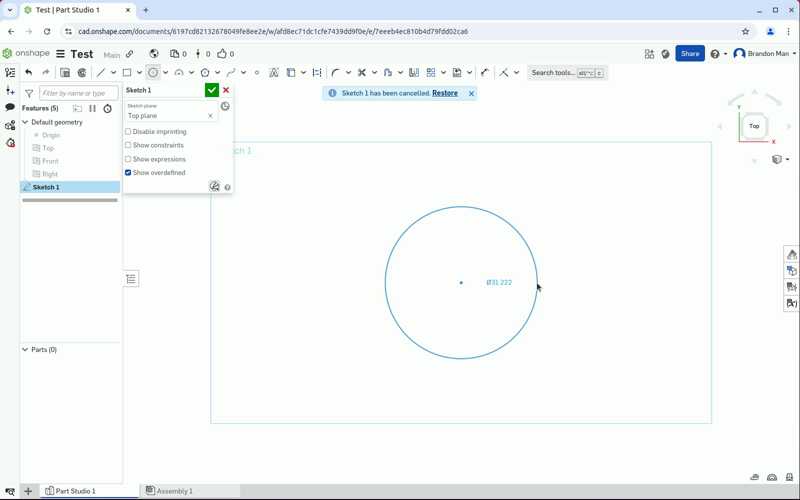
mouse_move(414, 278)
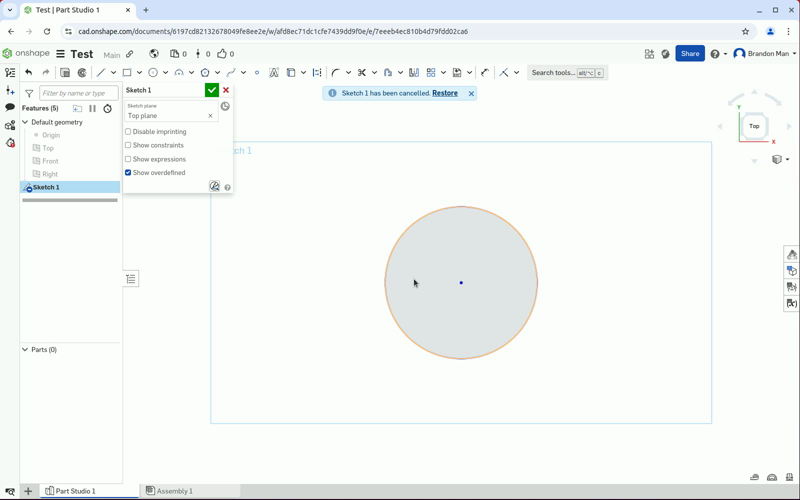
click(414, 278)
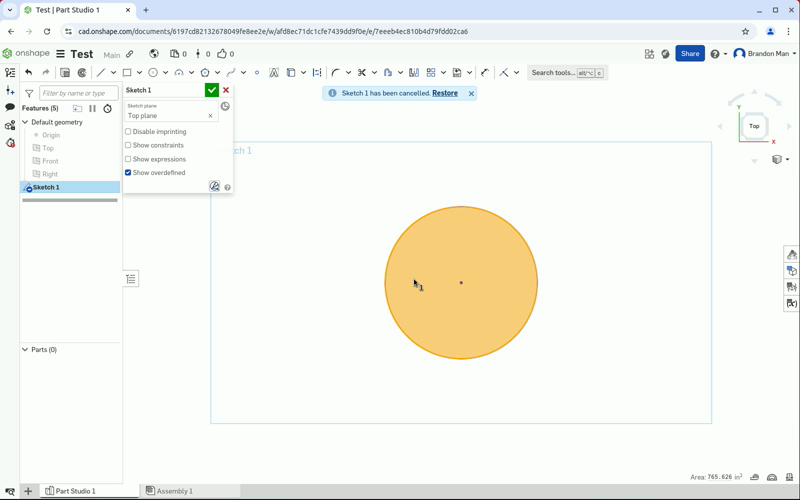
mouse_move(73, 352)
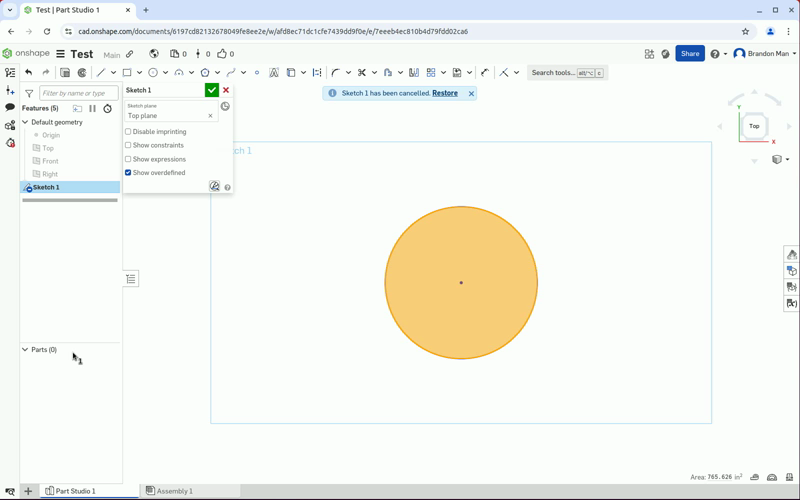
key(shift+y)
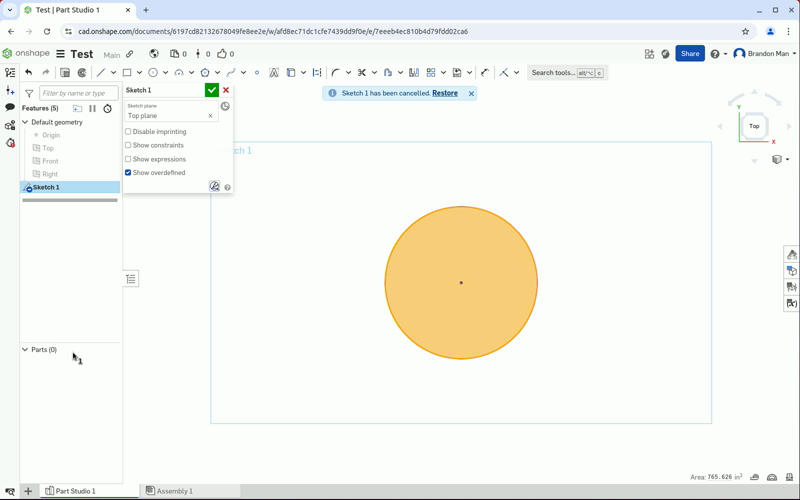
key(shift+e)
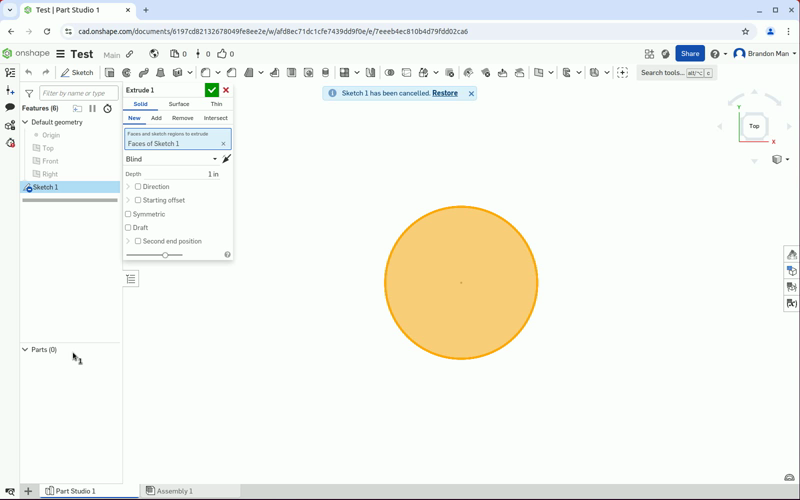
mouse_move(143, 106)
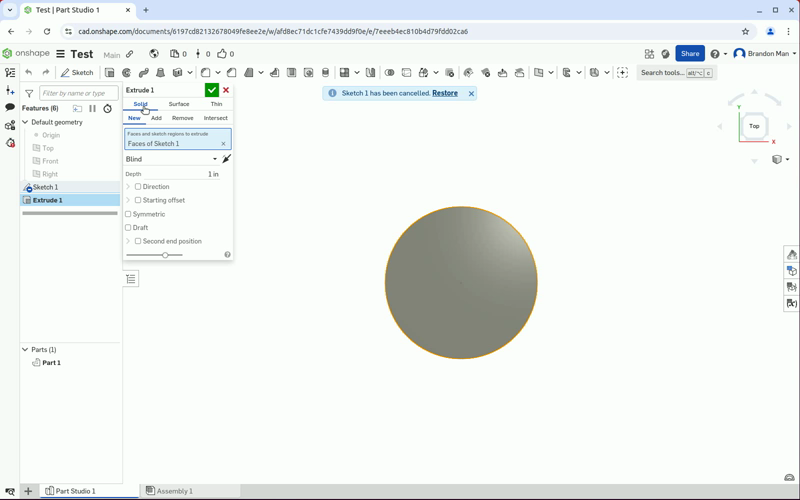
click(143, 106)
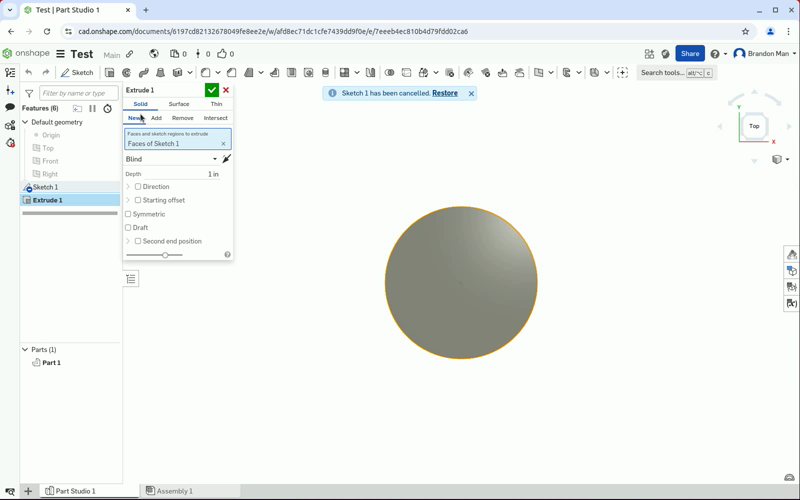
mouse_move(137, 120)
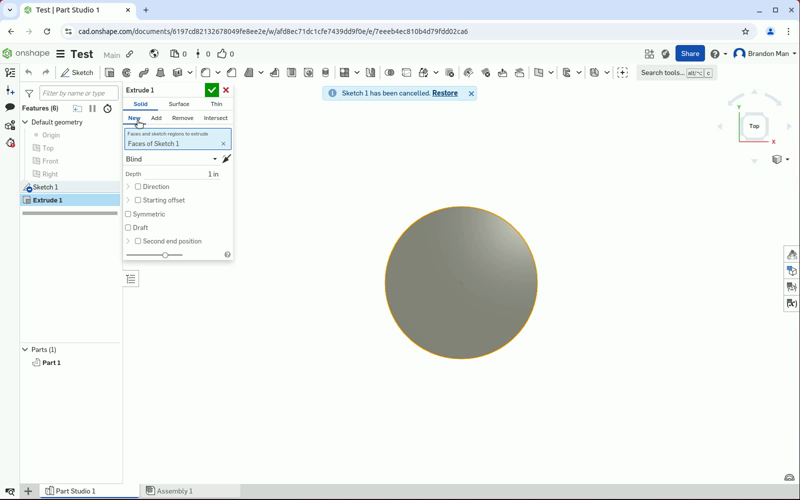
click(137, 120)
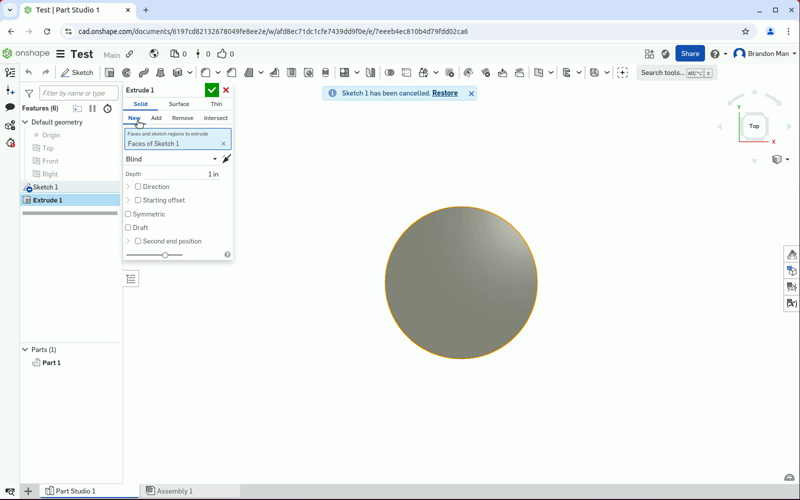
key(tab, 4)
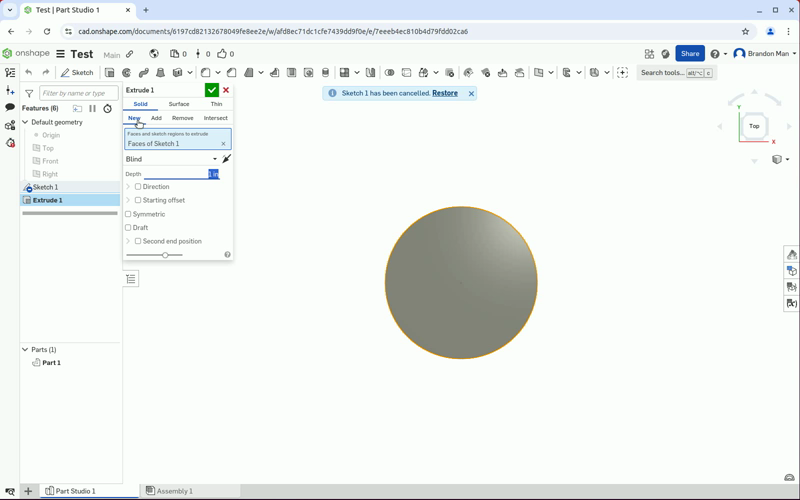
text(23.108)
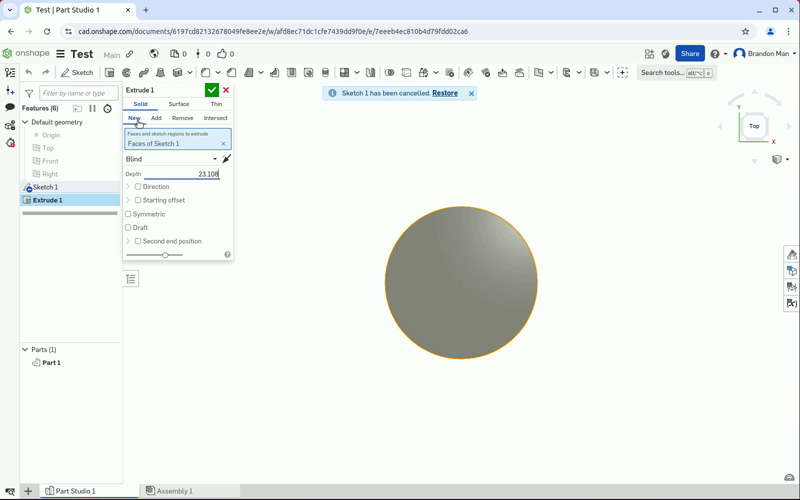
key(enter)
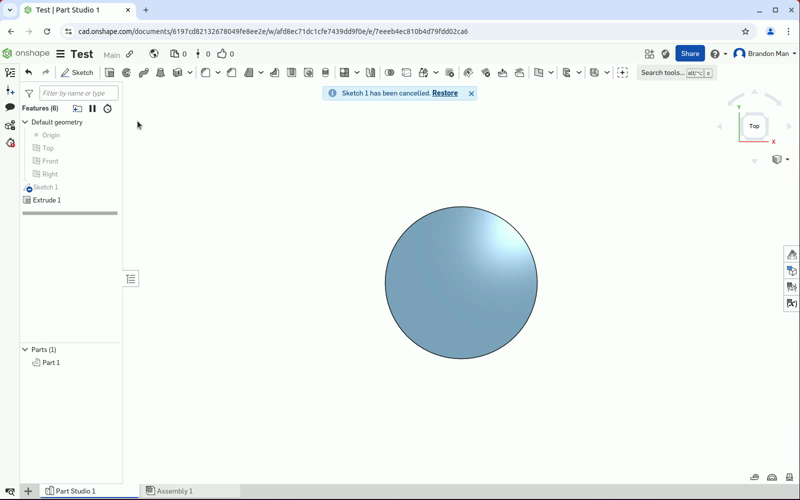
key(shift+h)
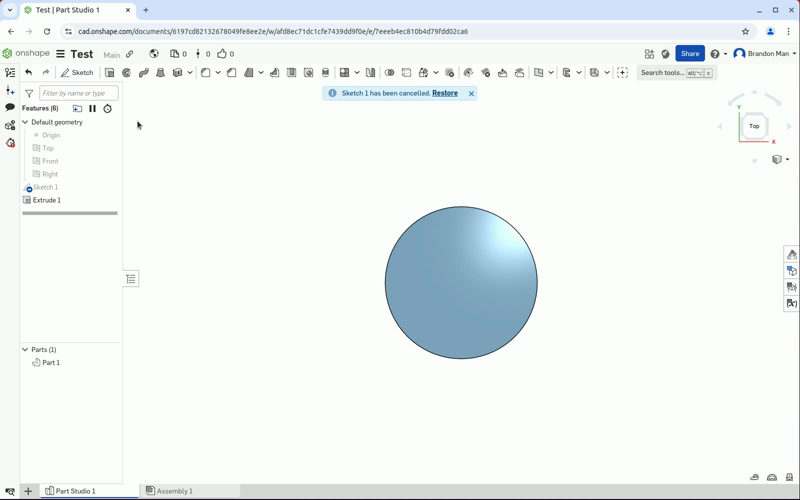
key(shift+h)
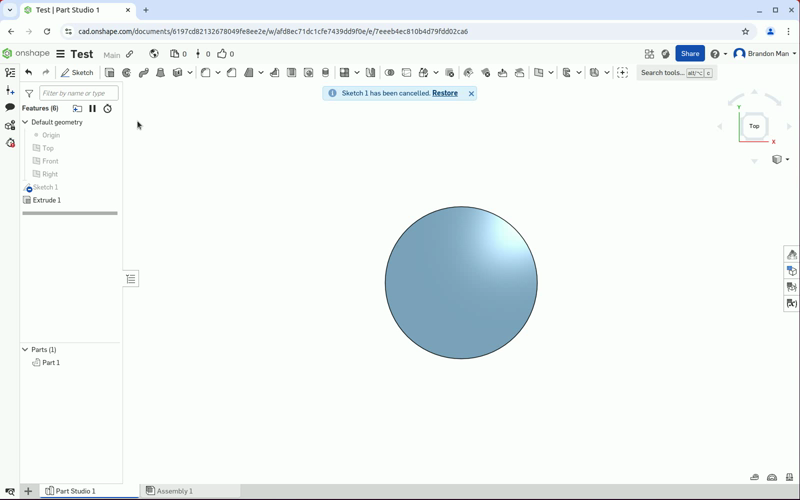
mouse_move(73, 189)
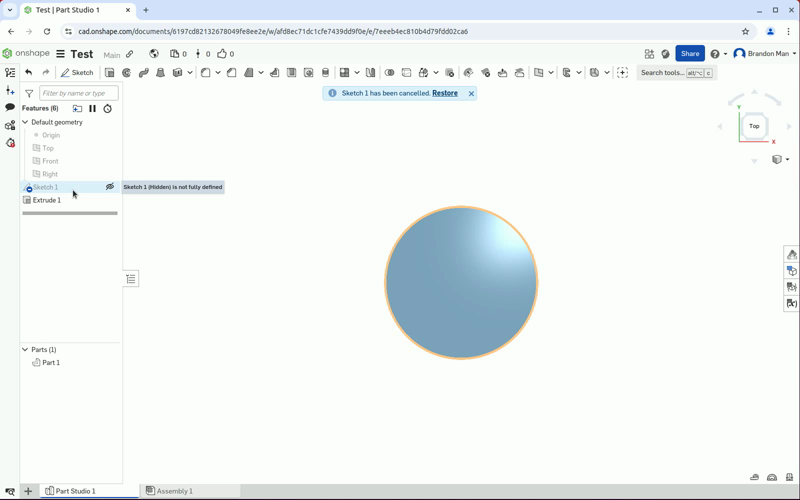
click(73, 189)
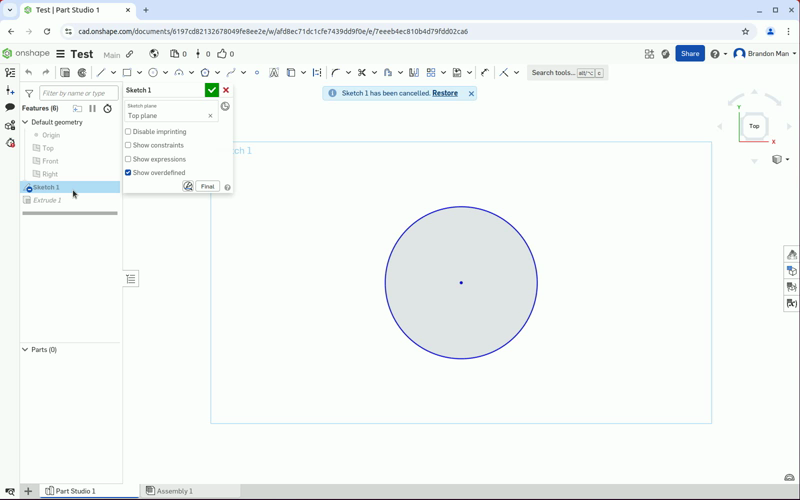
mouse_move(229, 92)
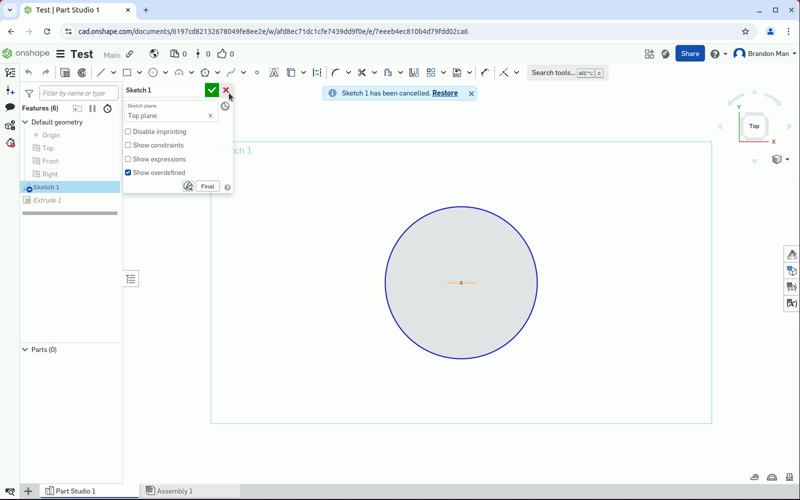
click(229, 92)
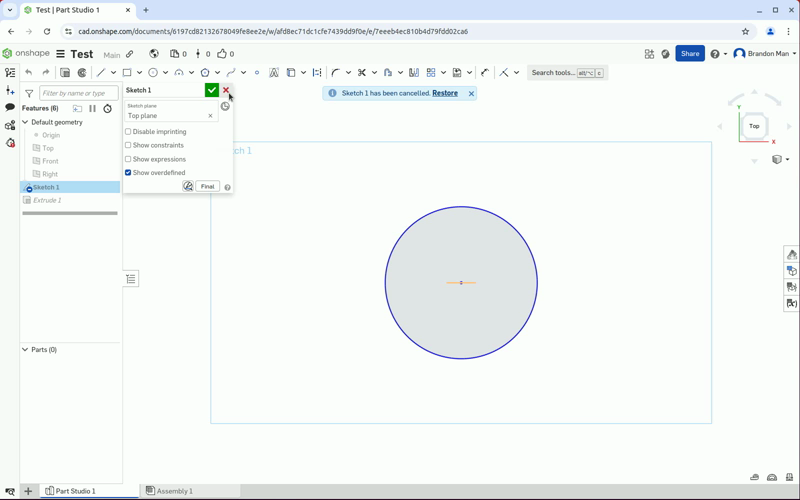
key(shift+s)
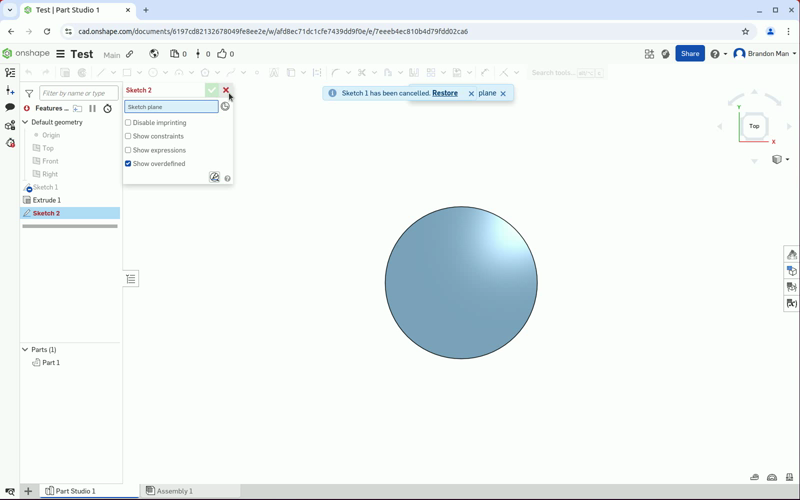
mouse_move(73, 150)
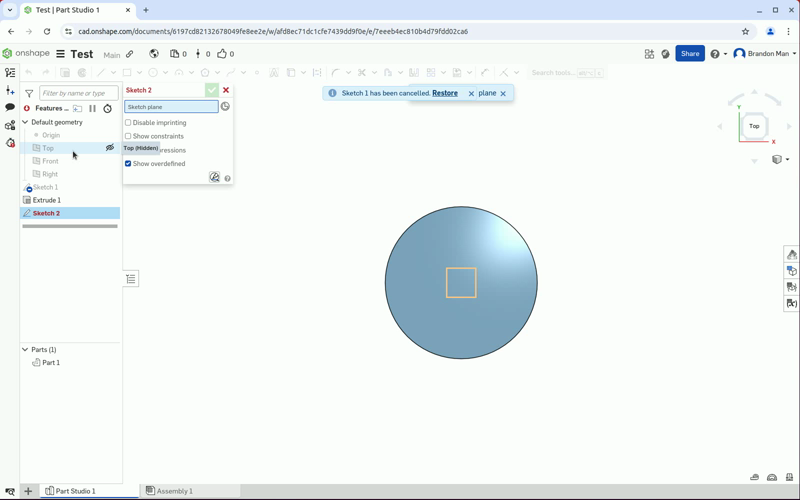
click(73, 150)
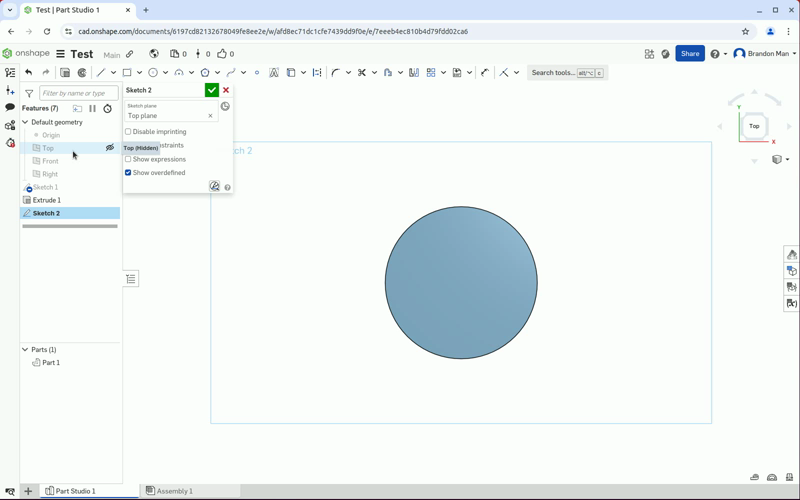
mouse_move(73, 352)
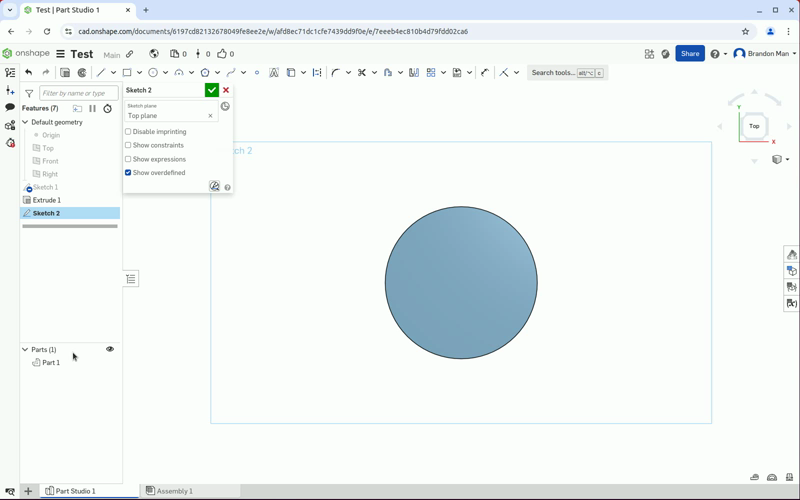
key(y)
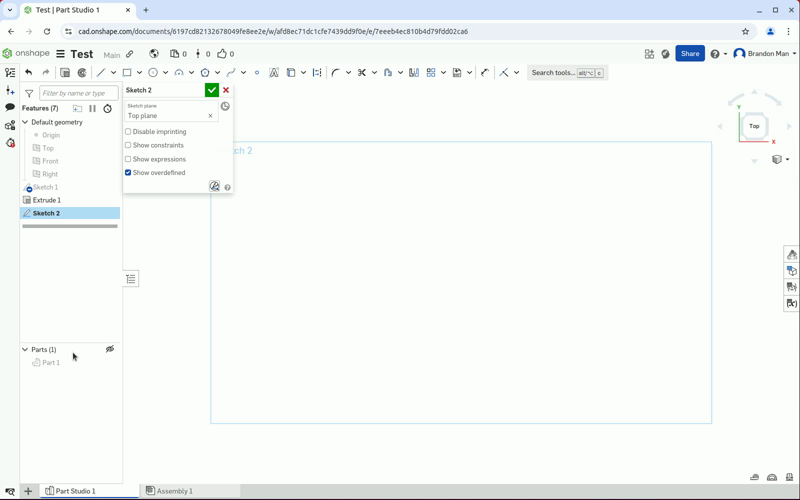
key(c)
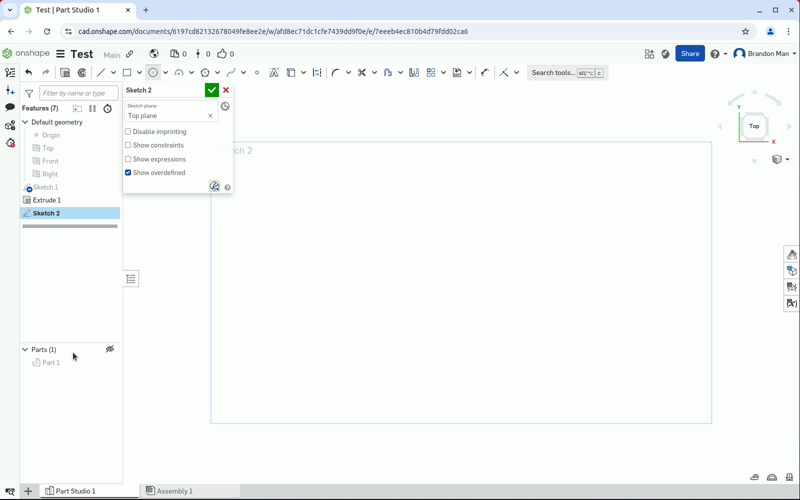
key_down(shift)
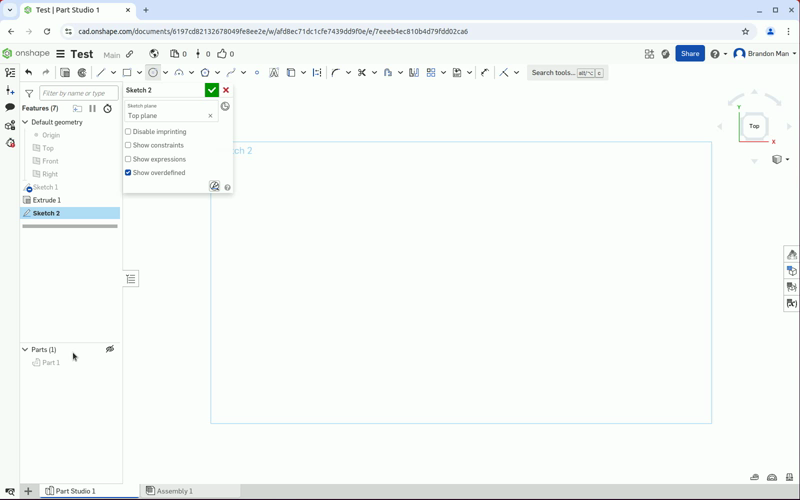
mouse_move(461, 282)
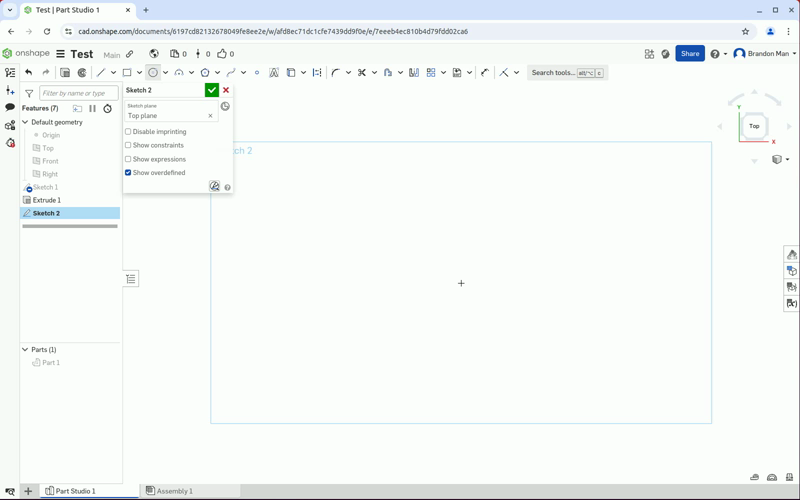
click(461, 282)
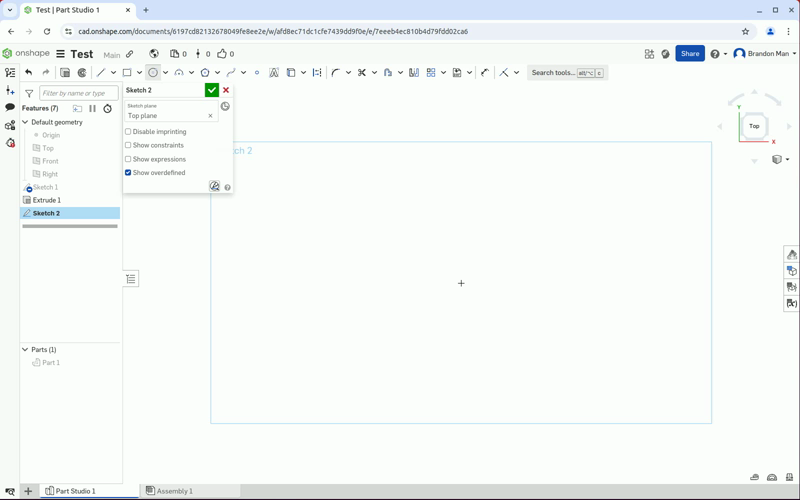
key_up(shift)
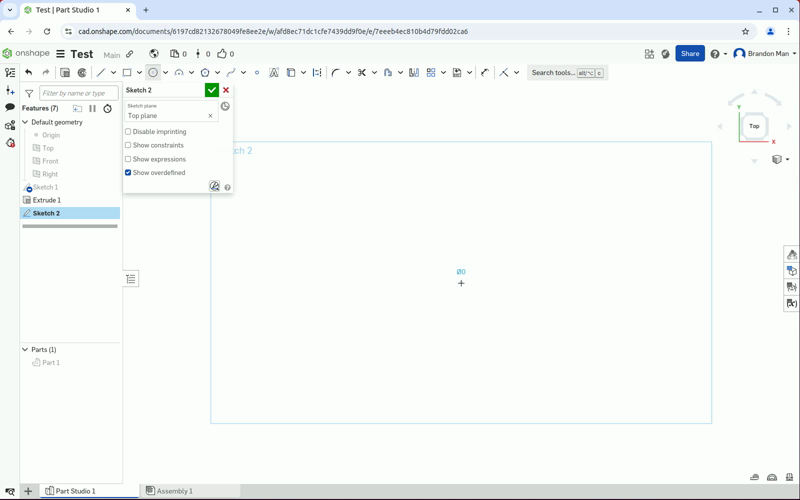
mouse_move(499, 282)
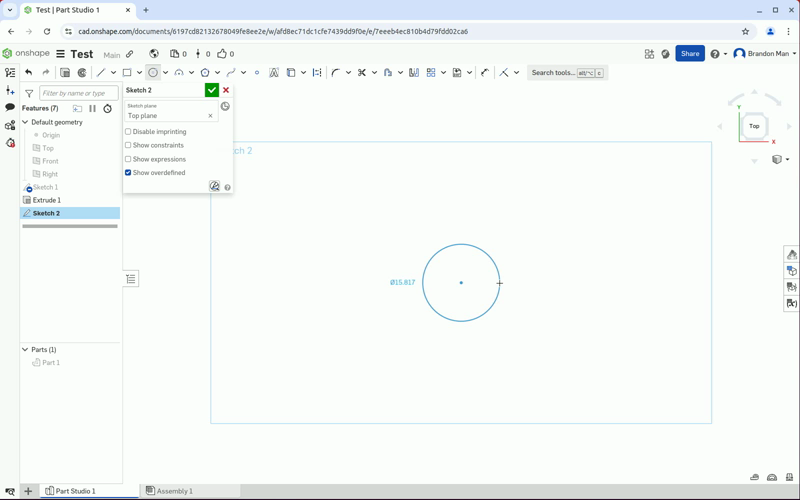
click(499, 282)
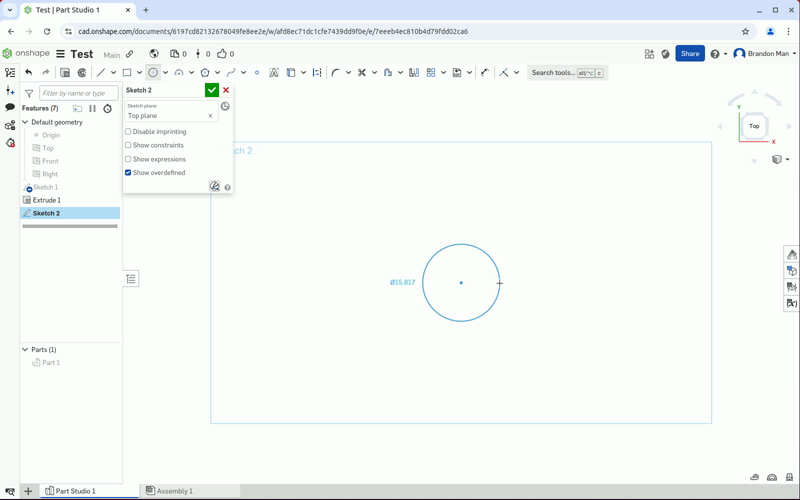
key(esc)
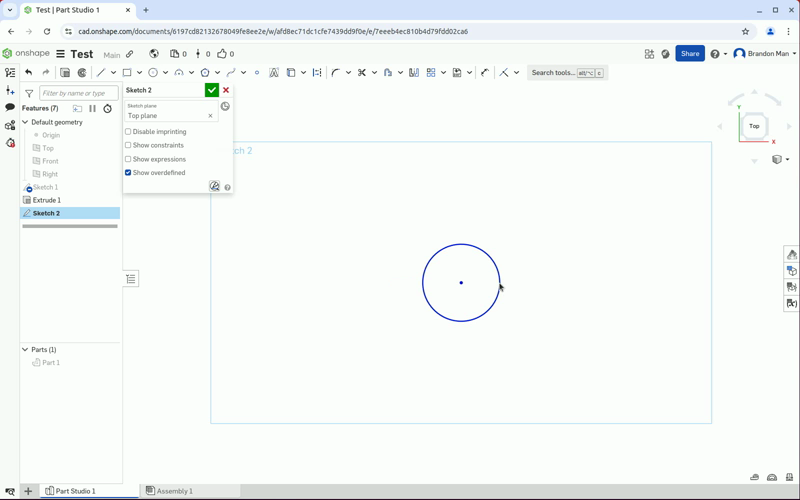
mouse_move(491, 291)
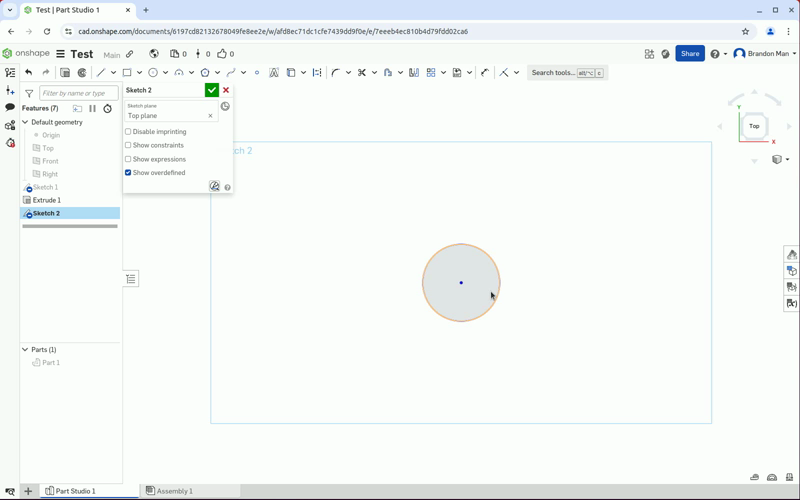
click(491, 291)
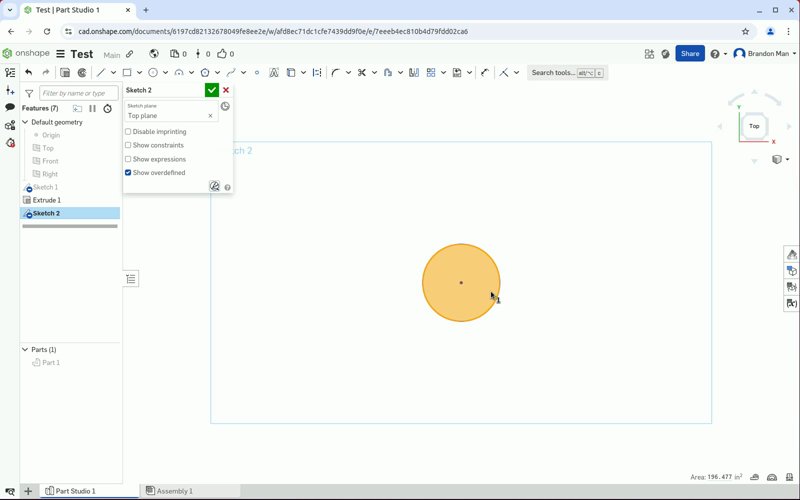
mouse_move(73, 352)
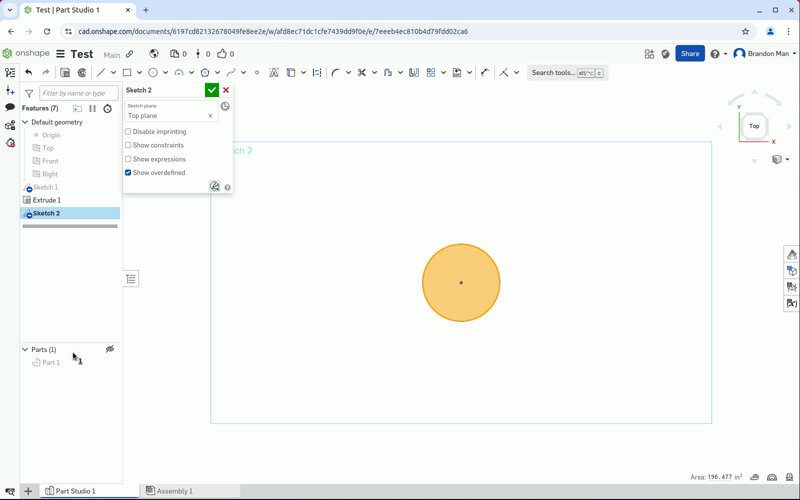
key(shift+y)
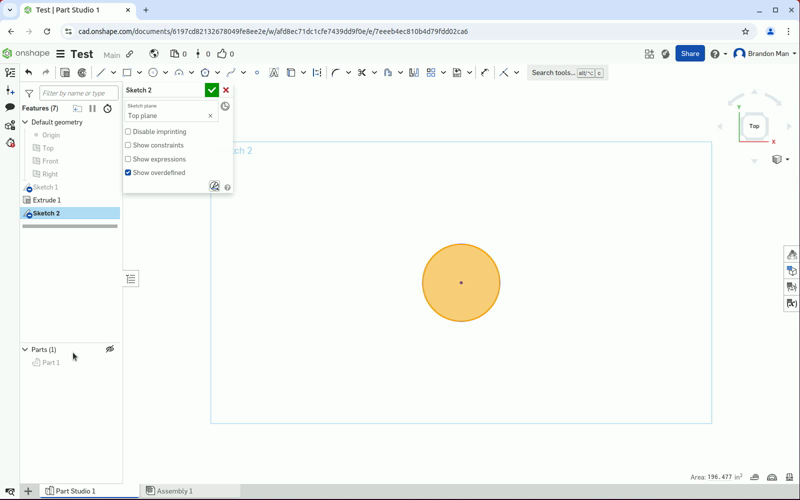
key(shift+e)
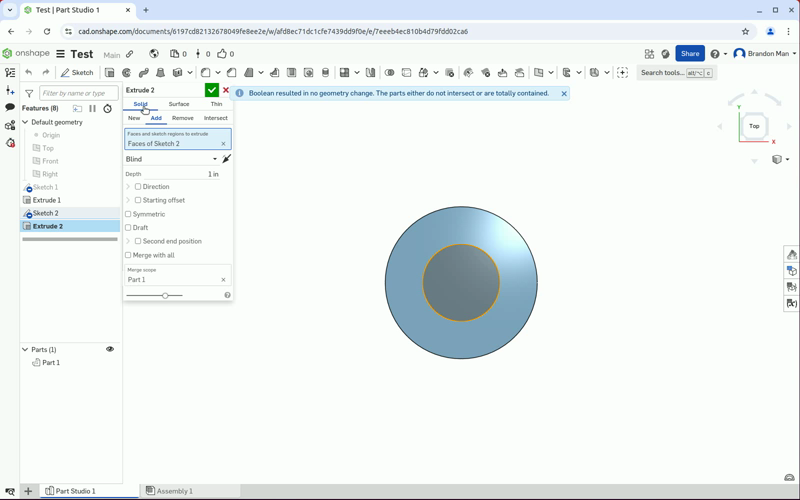
mouse_move(143, 106)
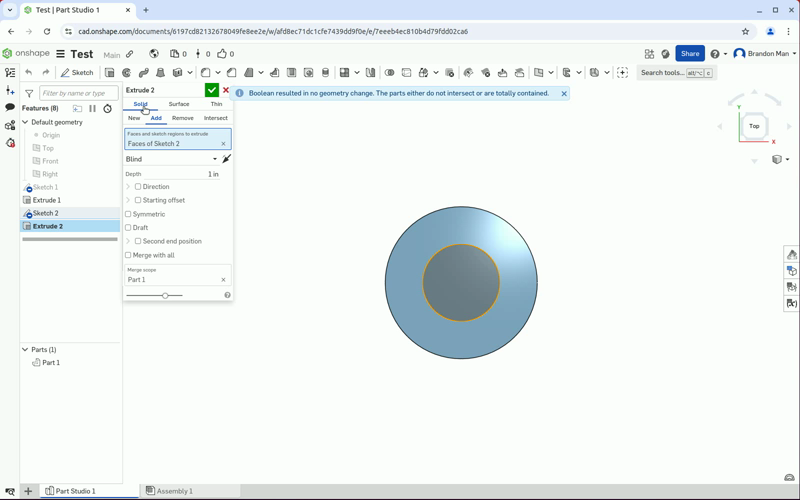
click(143, 106)
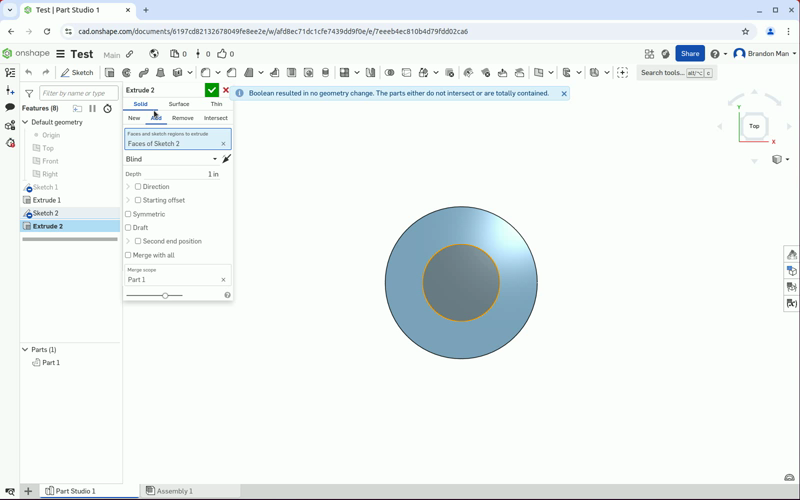
mouse_move(186, 120)
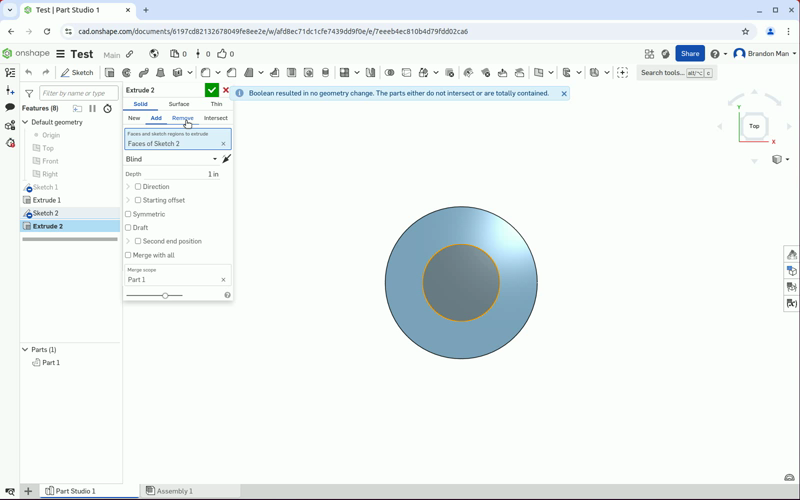
click(186, 120)
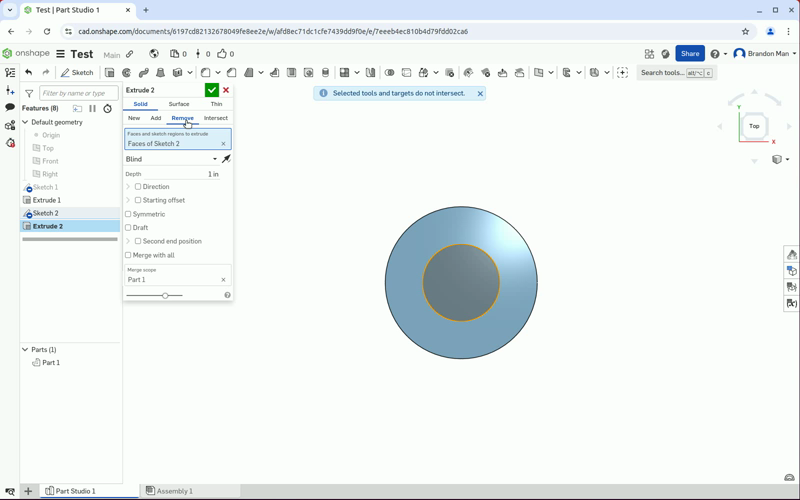
key(tab, 4)
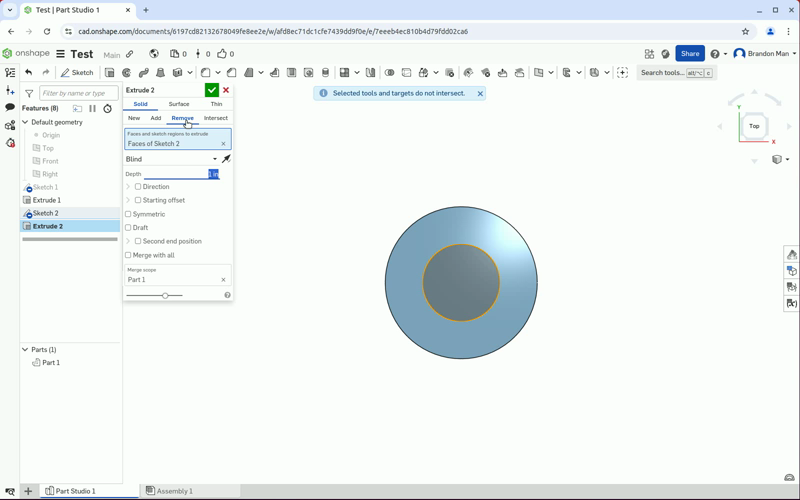
text(-30.57)
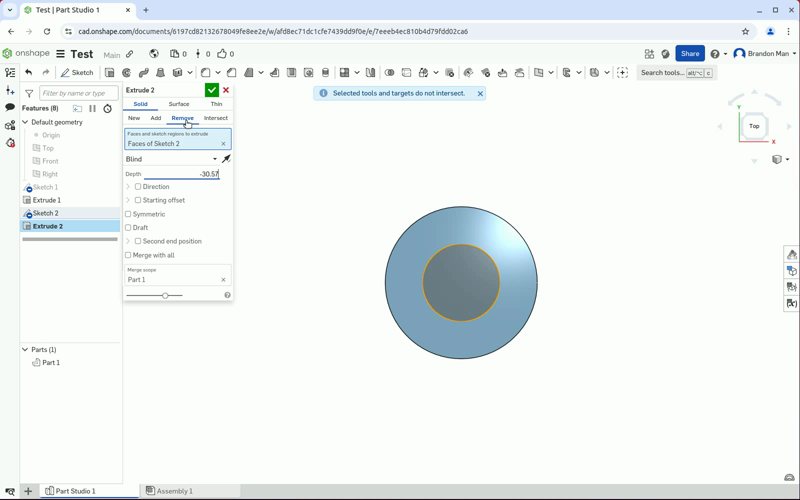
key(tab, 6)
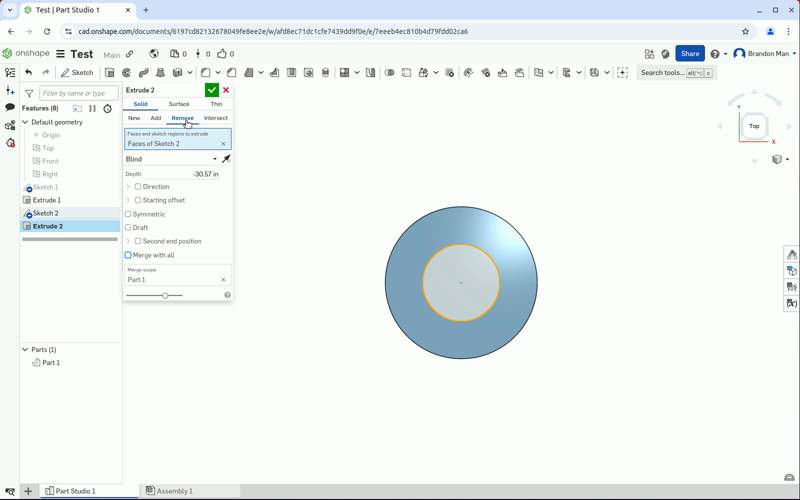
key(space)
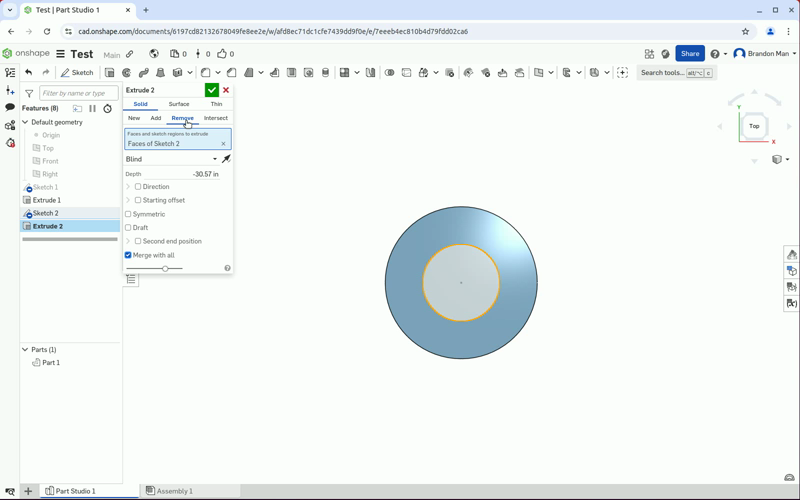
key(enter)
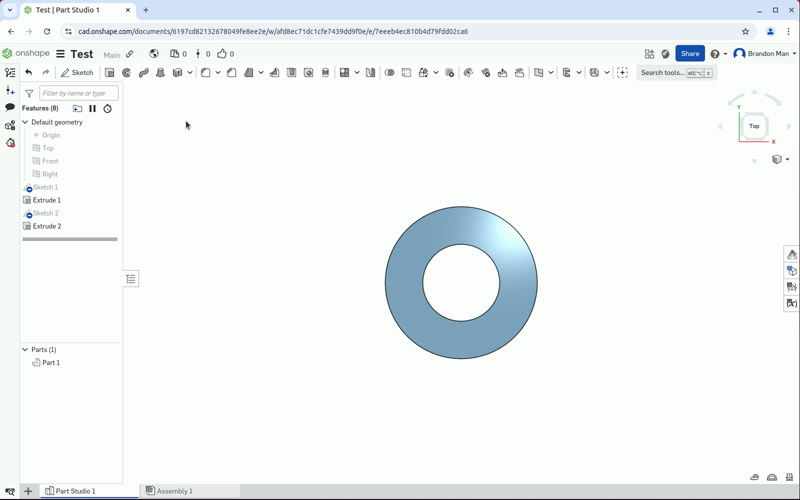
key(shift+h)
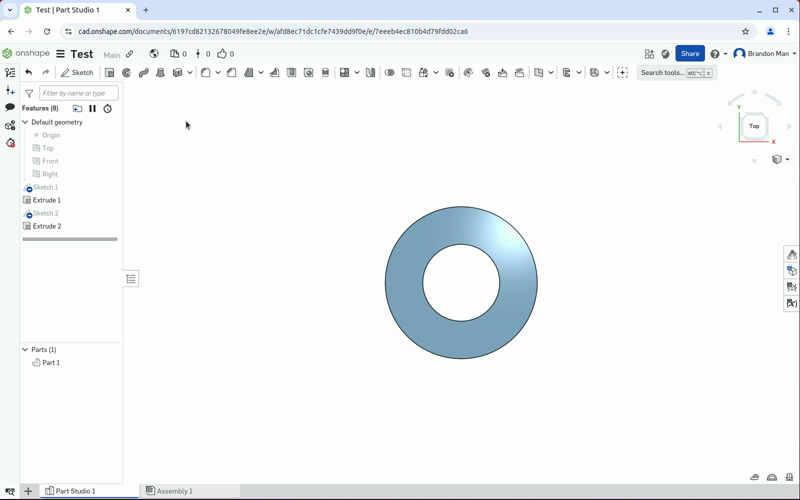
key(shift+h)
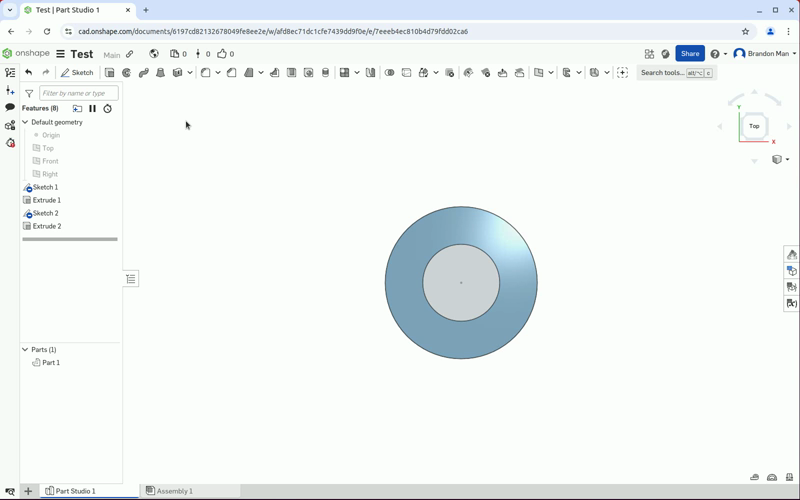
key(shift+7)
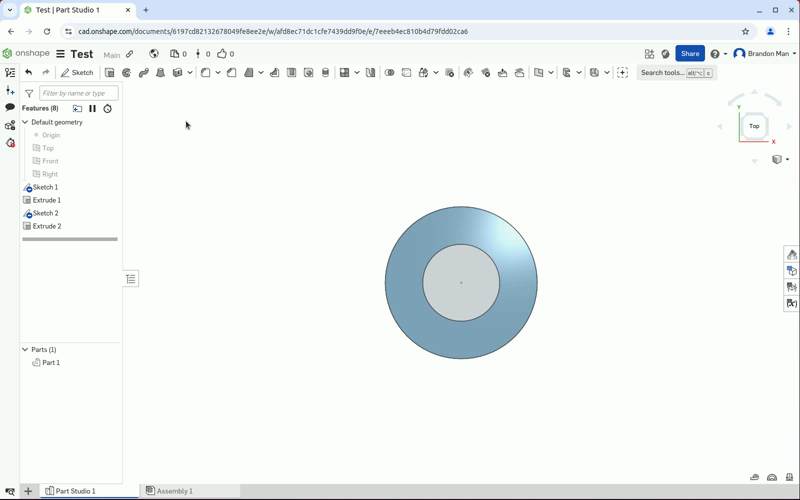
key(up, 3)
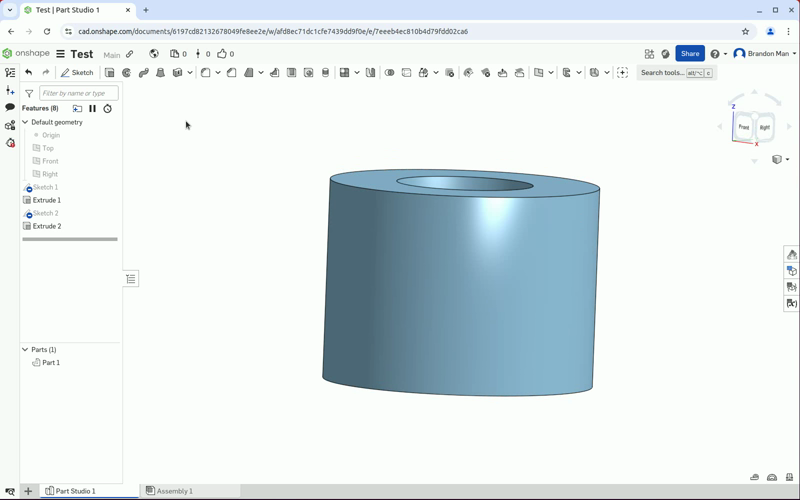
key(left, 3)
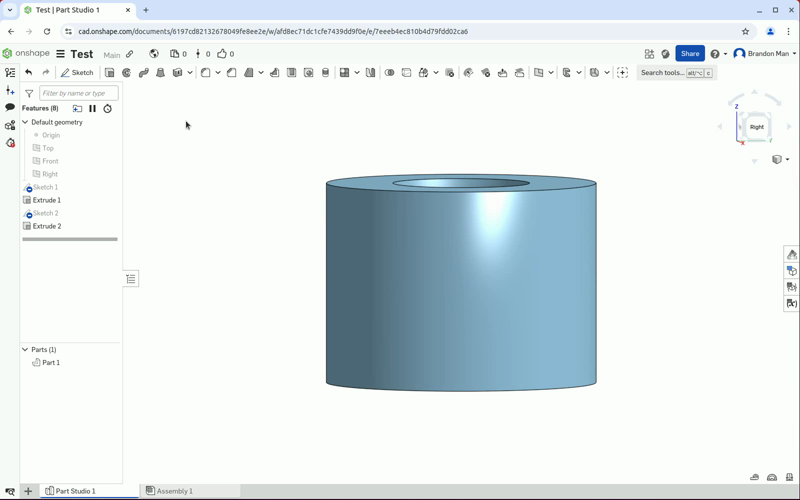
key(right, 3)
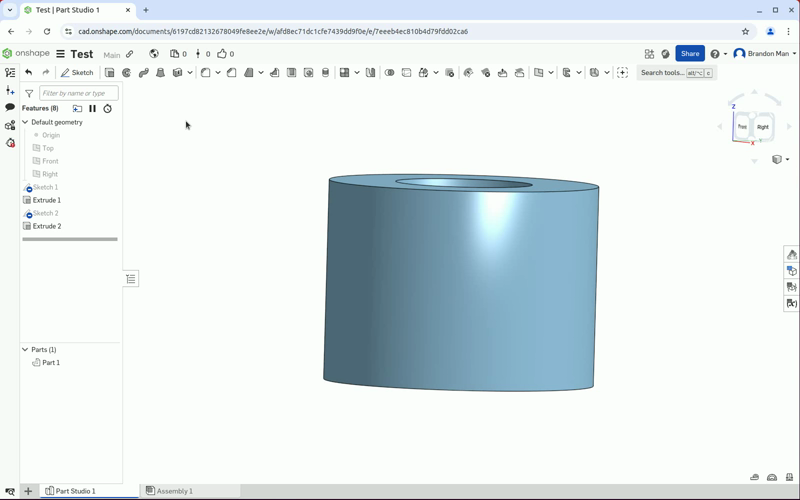
key(down, 3)
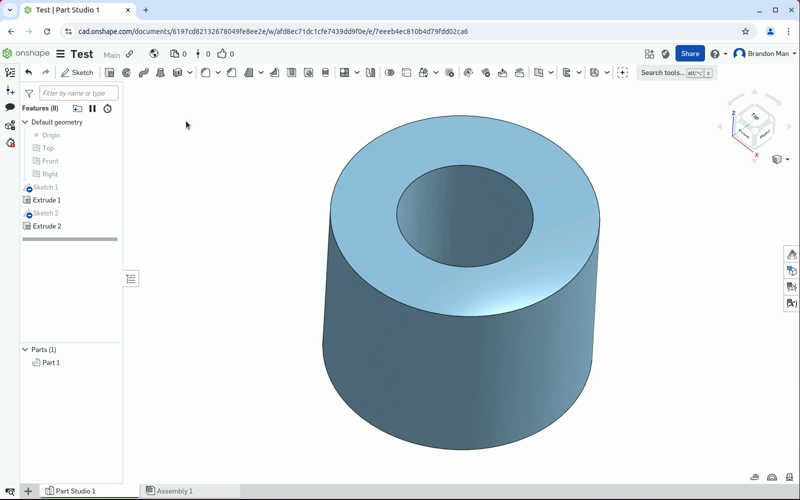
mouse_move(73, 189)
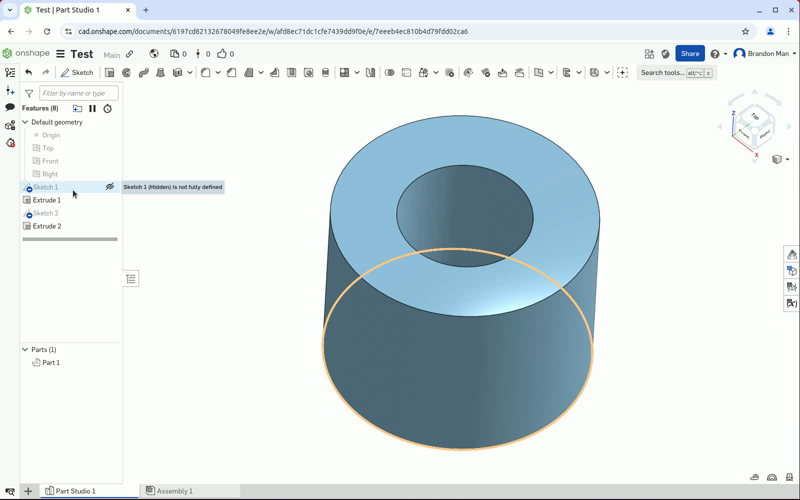
click(73, 189)